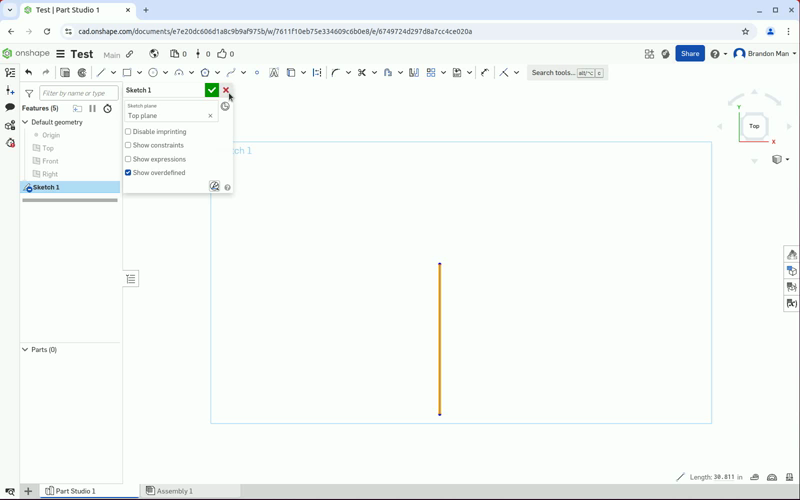
key(shift+h)
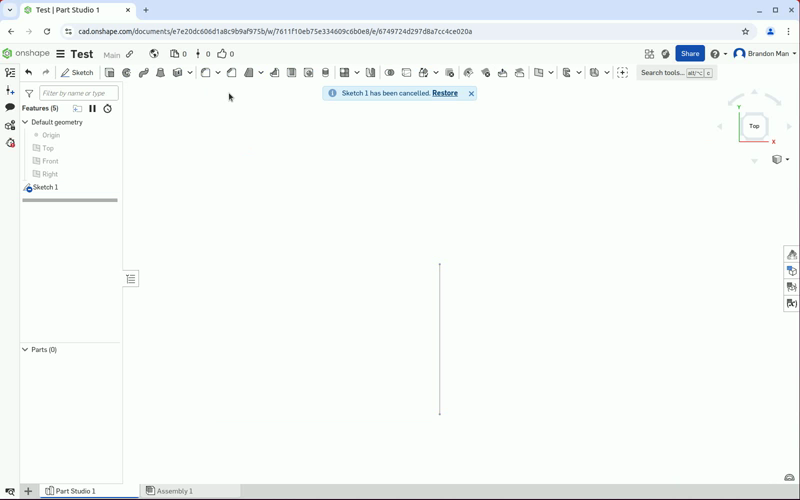
key(shift+s)
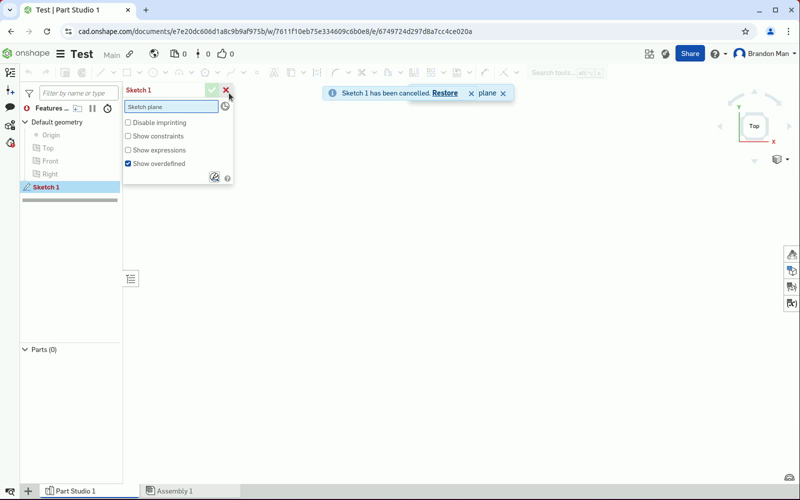
mouse_move(73, 150)
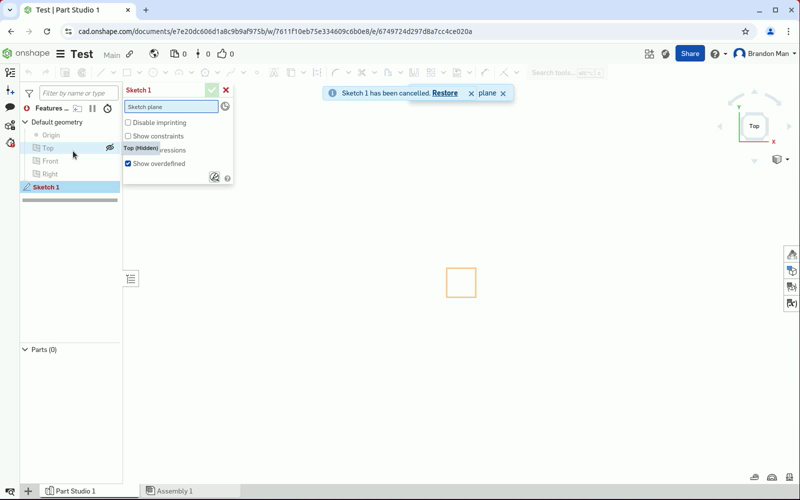
click(73, 150)
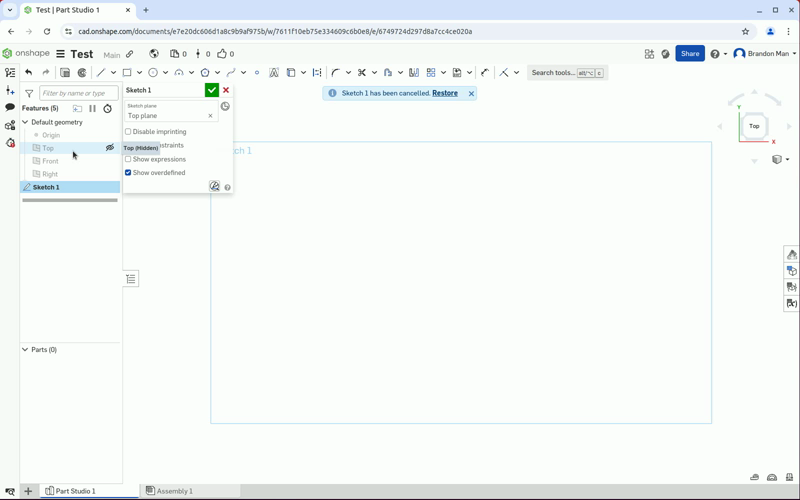
mouse_move(73, 352)
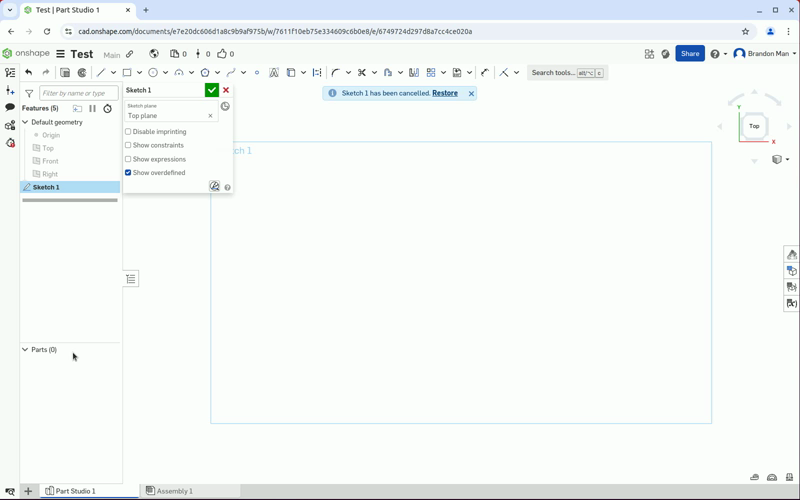
key(y)
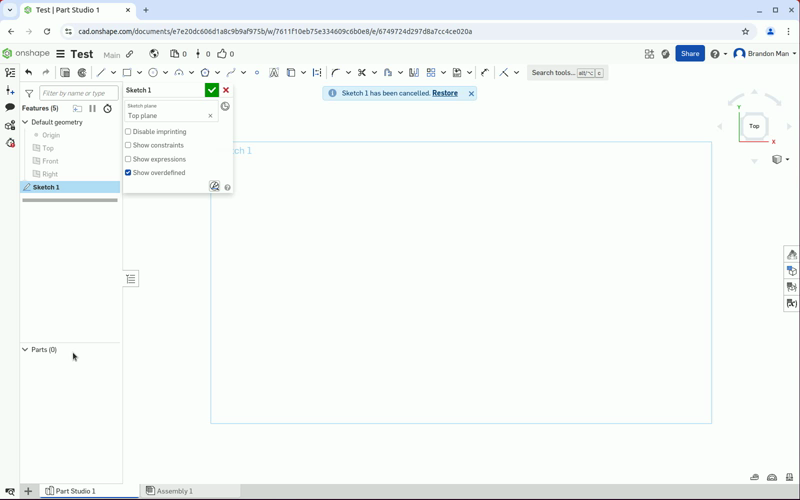
key(l)
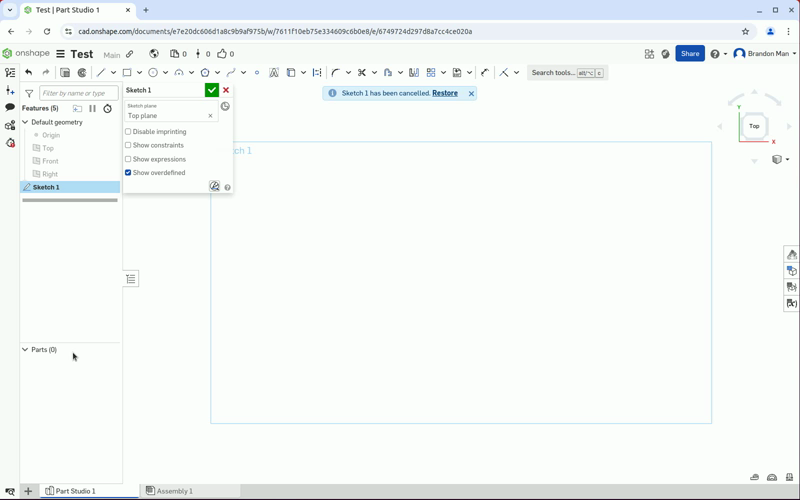
key_down(shift)
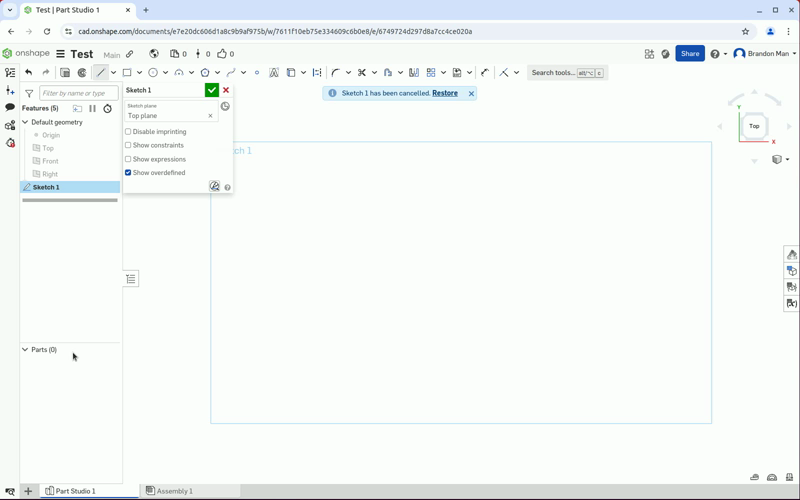
mouse_move(348, 329)
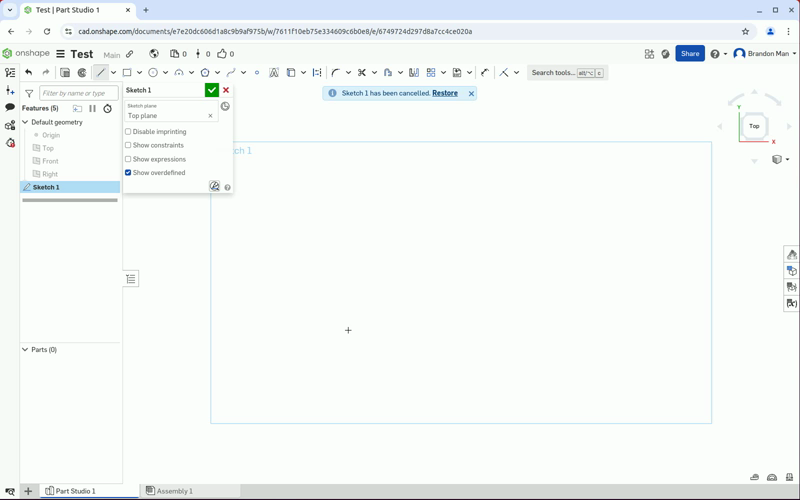
click(348, 329)
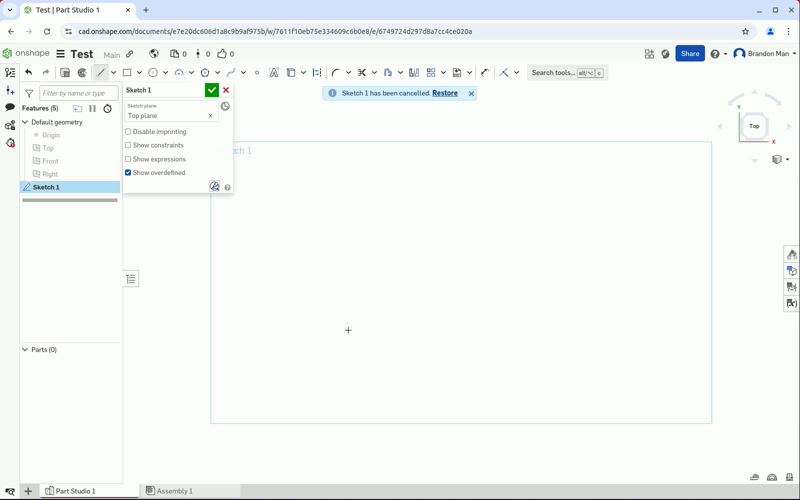
key_up(shift)
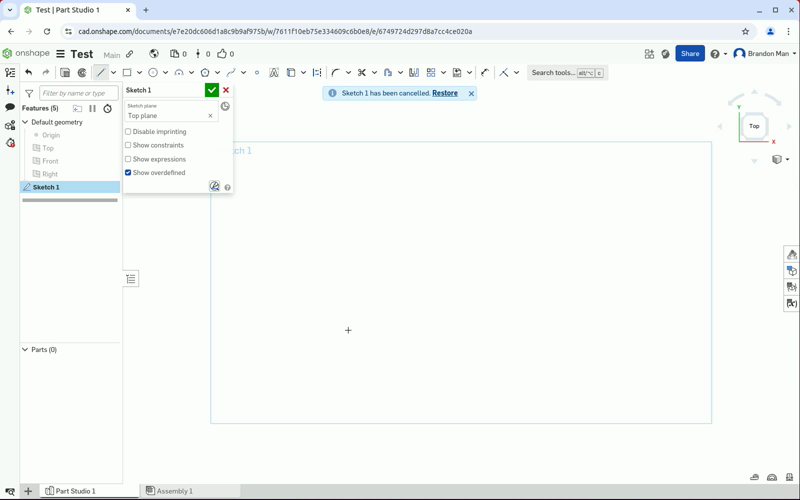
key_down(shift)
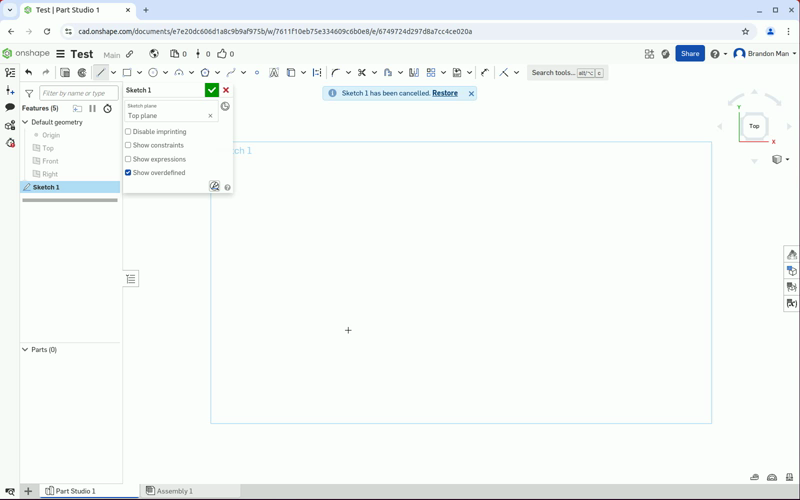
mouse_move(493, 329)
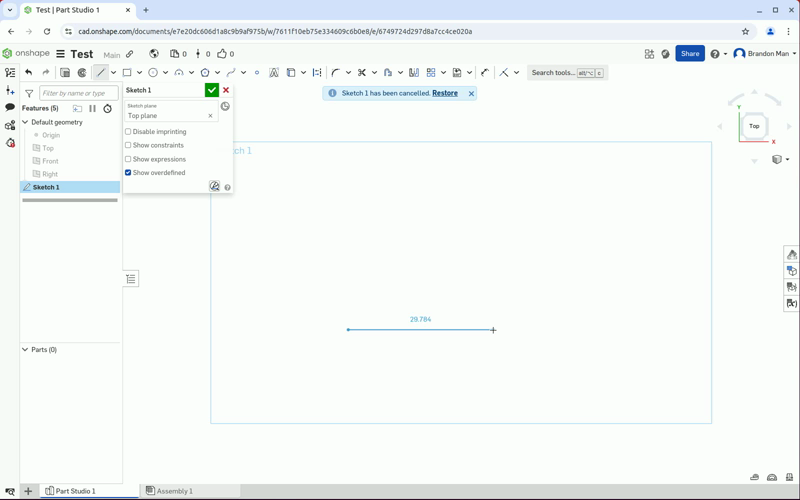
click(493, 329)
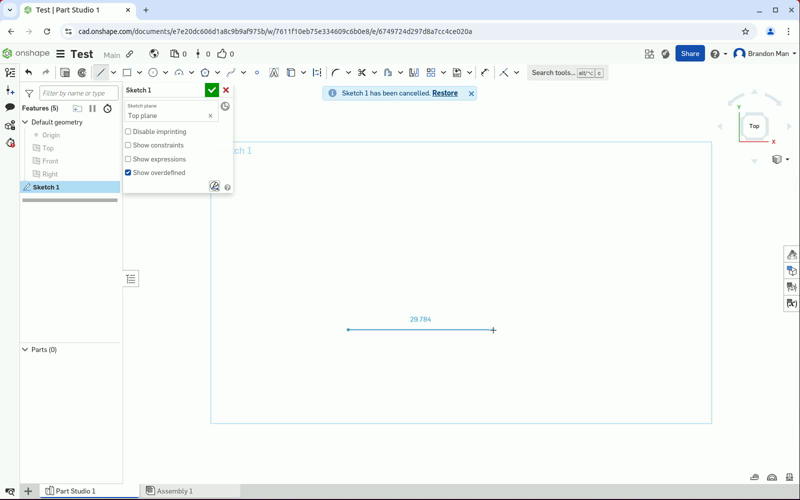
key_up(shift)
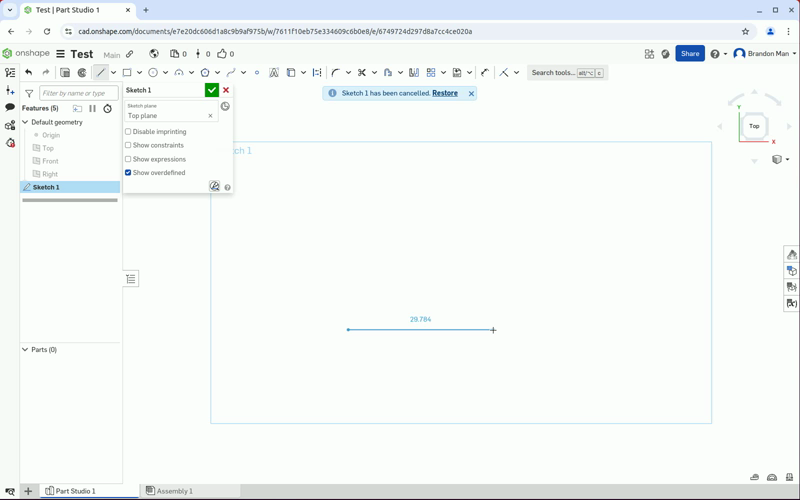
key_down(shift)
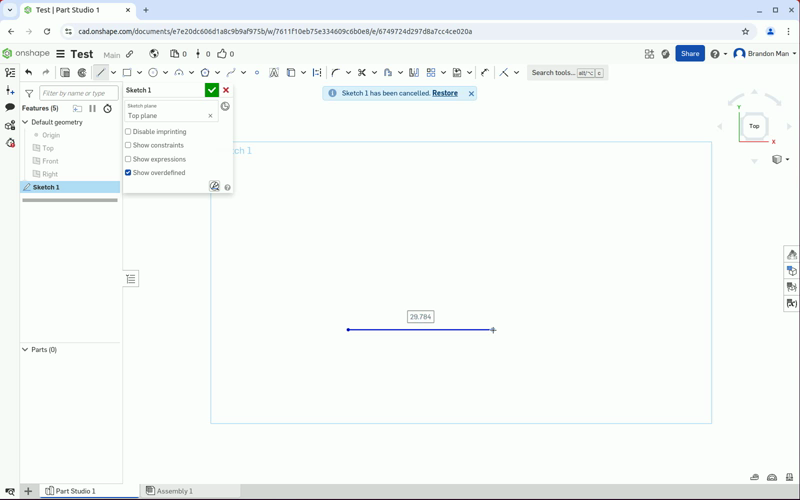
mouse_move(493, 184)
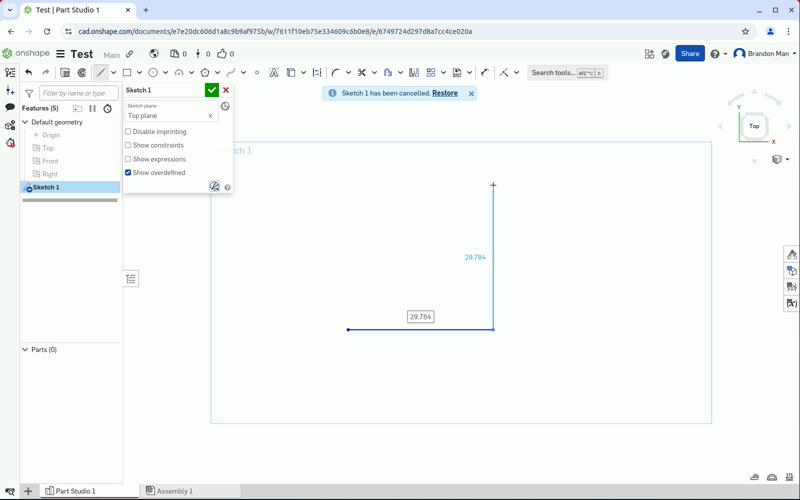
click(493, 184)
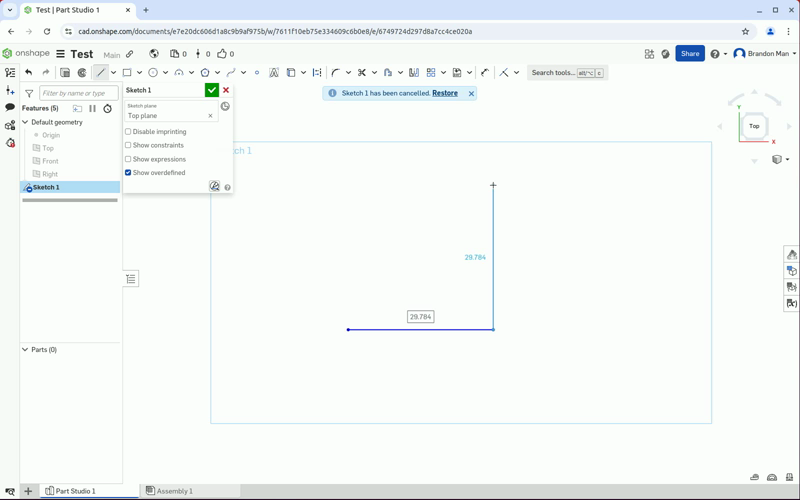
key_up(shift)
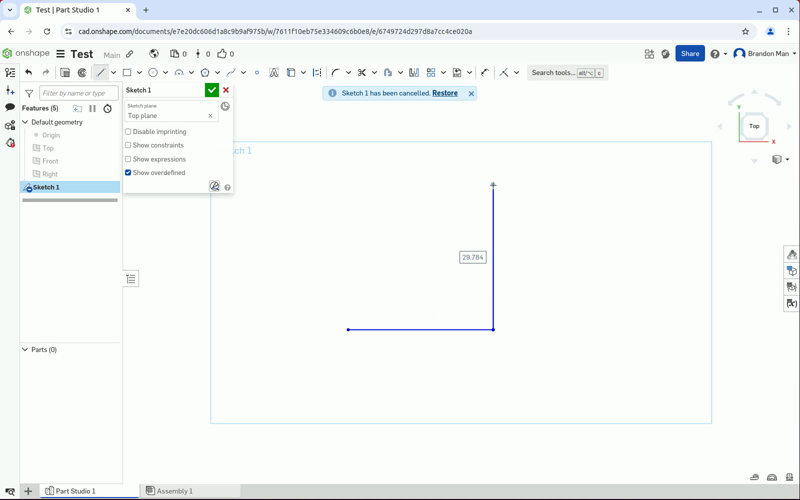
key_down(shift)
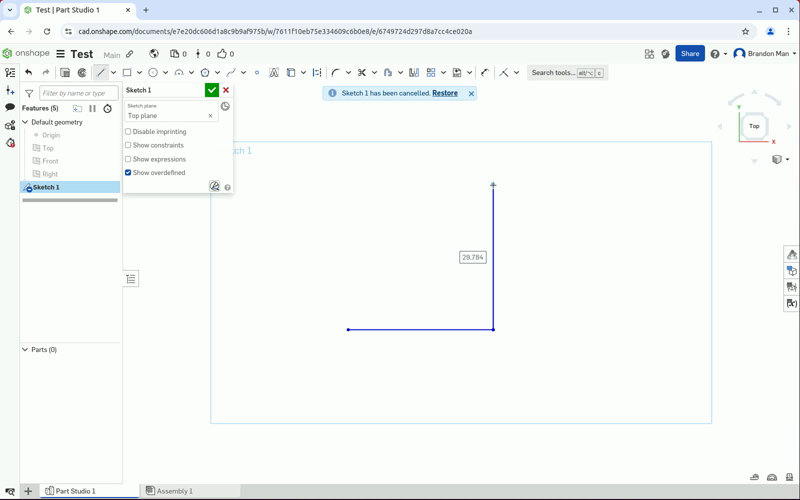
mouse_move(348, 184)
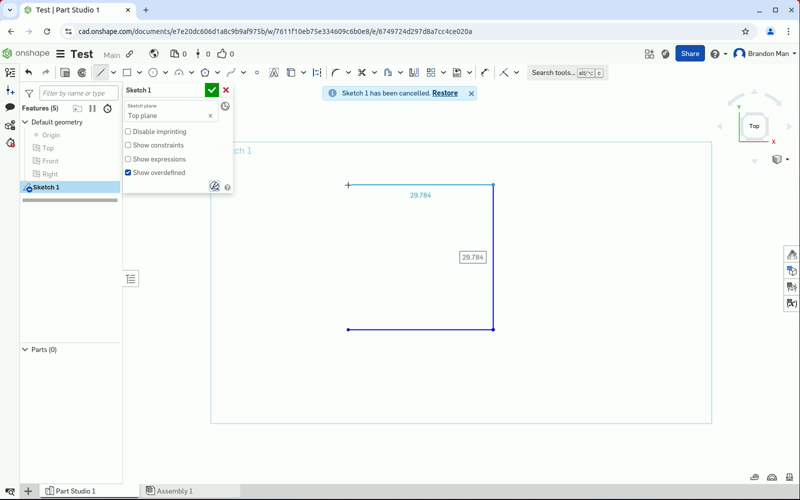
click(348, 184)
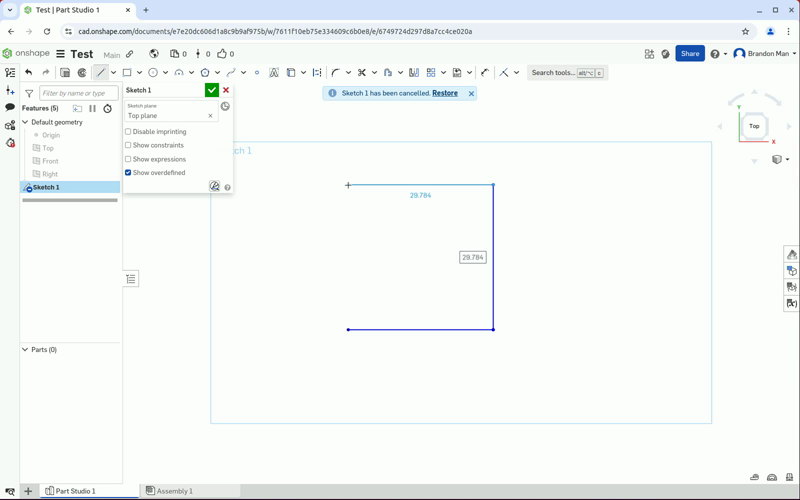
key_up(shift)
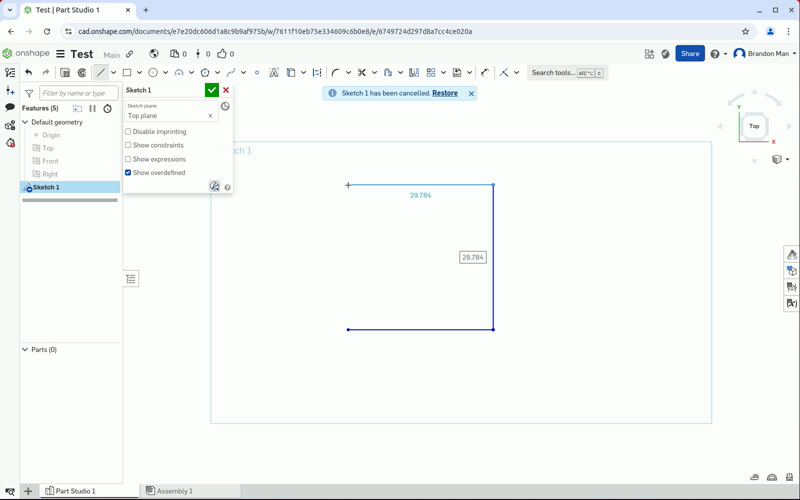
key_down(shift)
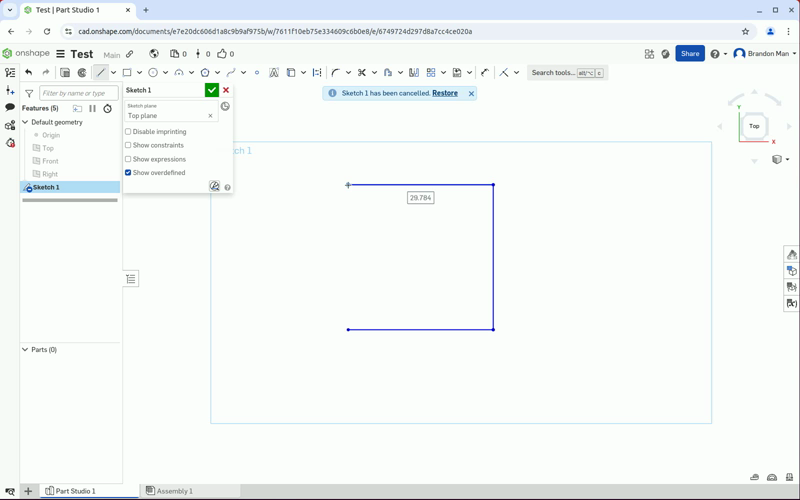
mouse_move(348, 329)
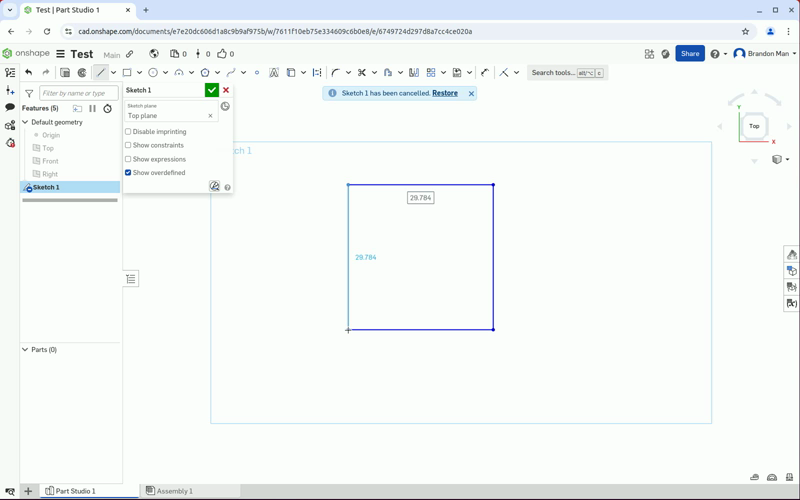
key_up(shift)
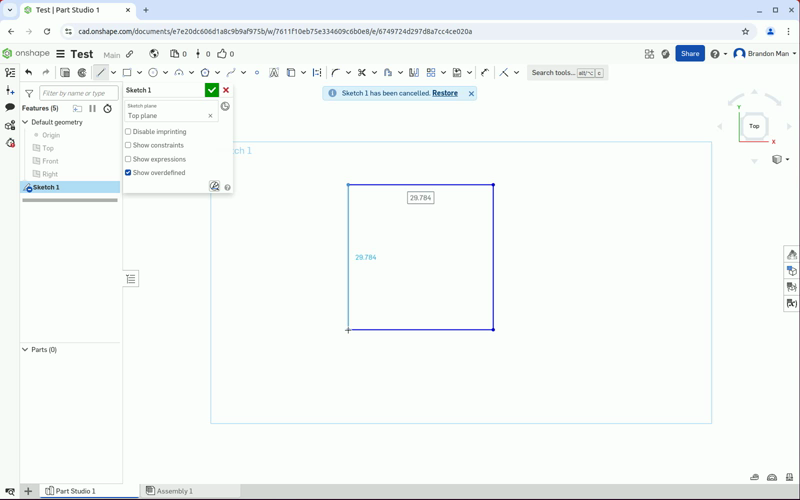
click(348, 329)
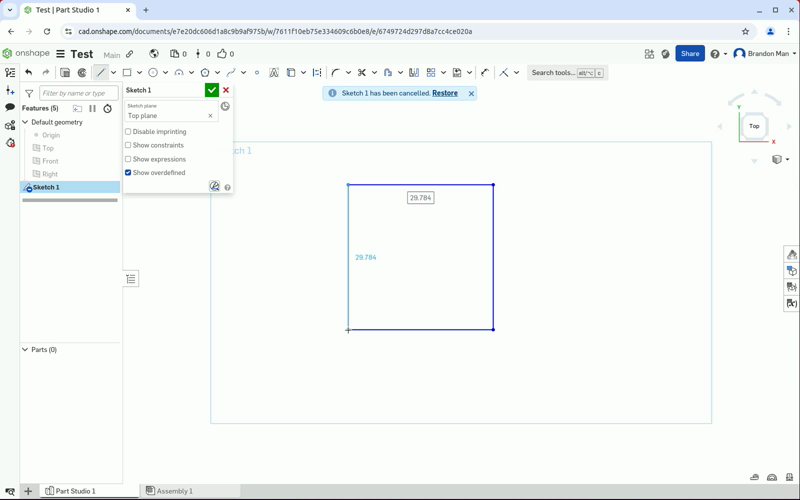
key(esc)
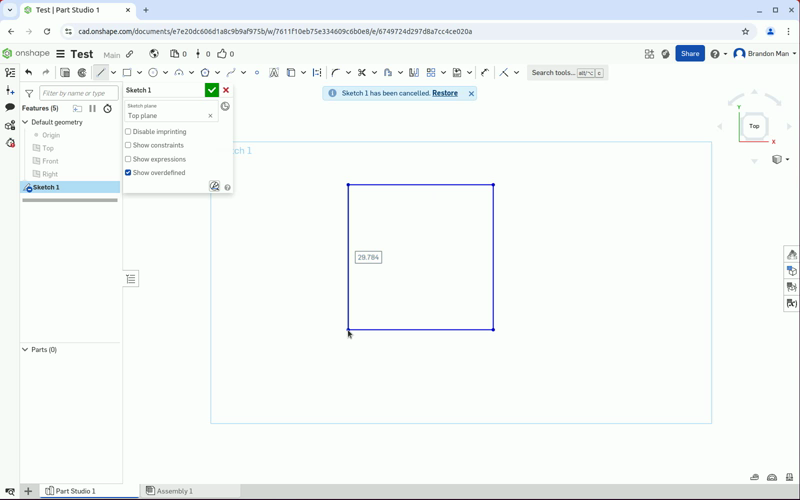
mouse_move(414, 249)
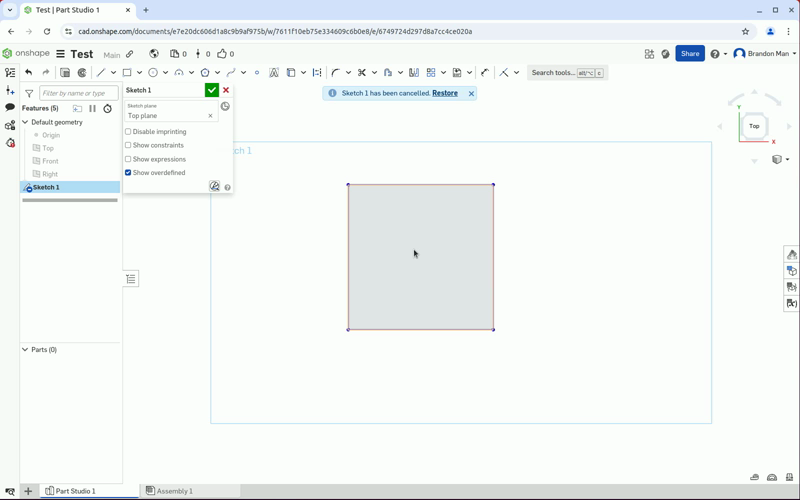
click(414, 249)
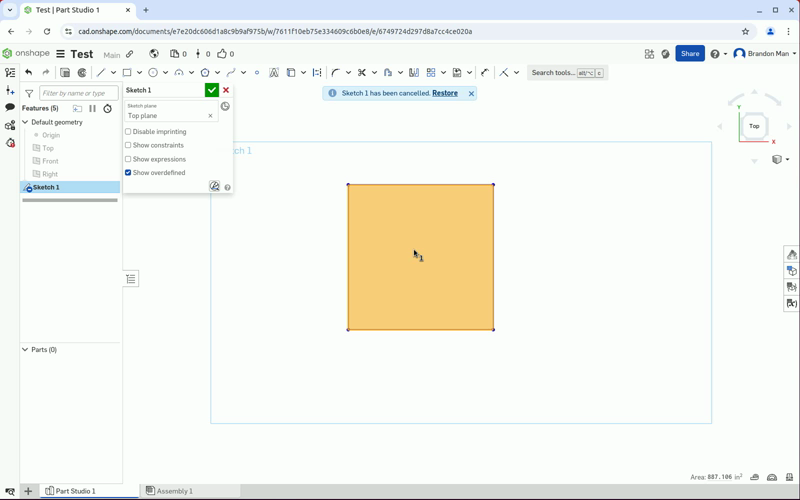
mouse_move(73, 352)
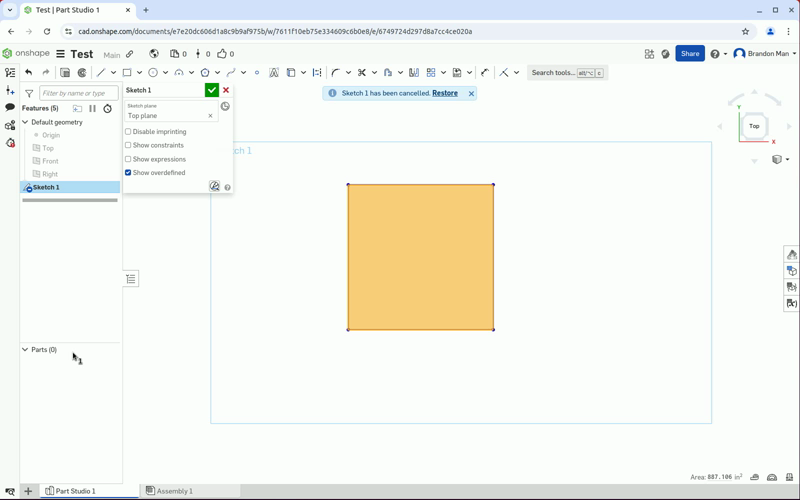
key(shift+y)
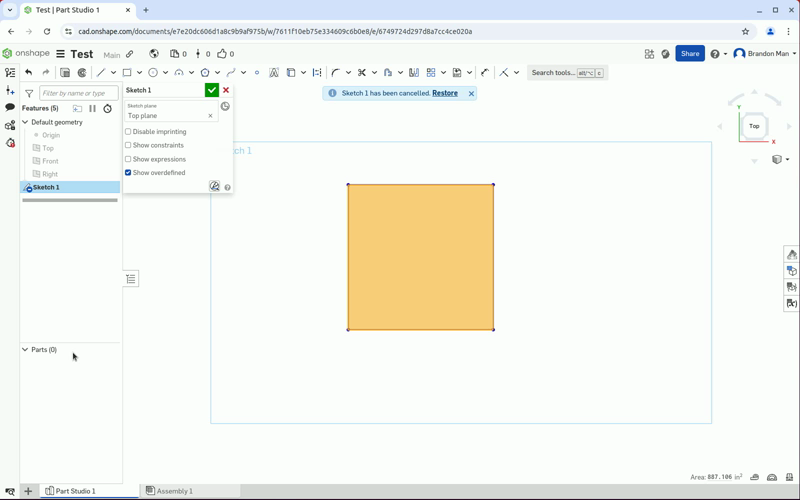
key(shift+e)
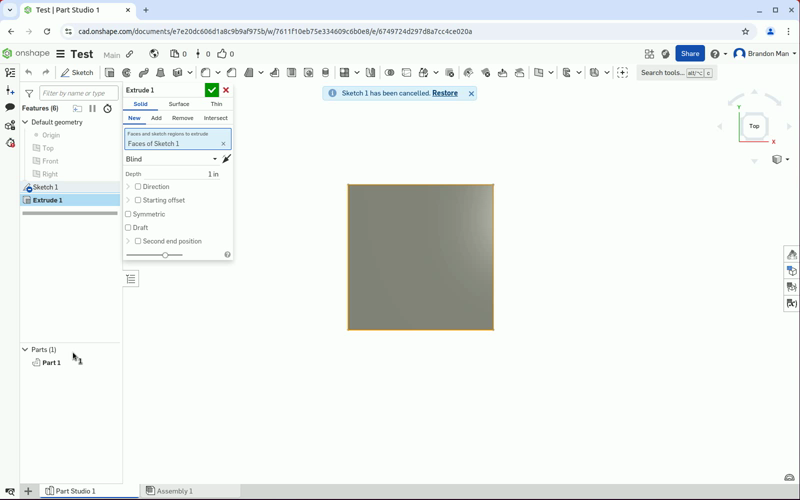
mouse_move(143, 106)
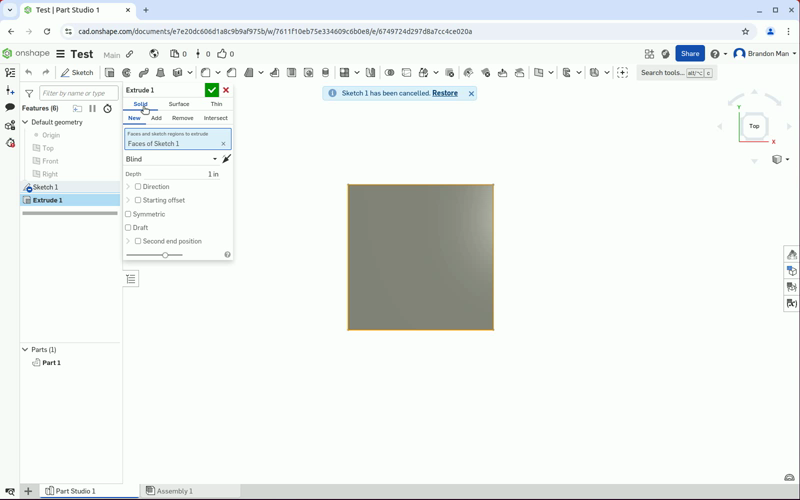
click(143, 106)
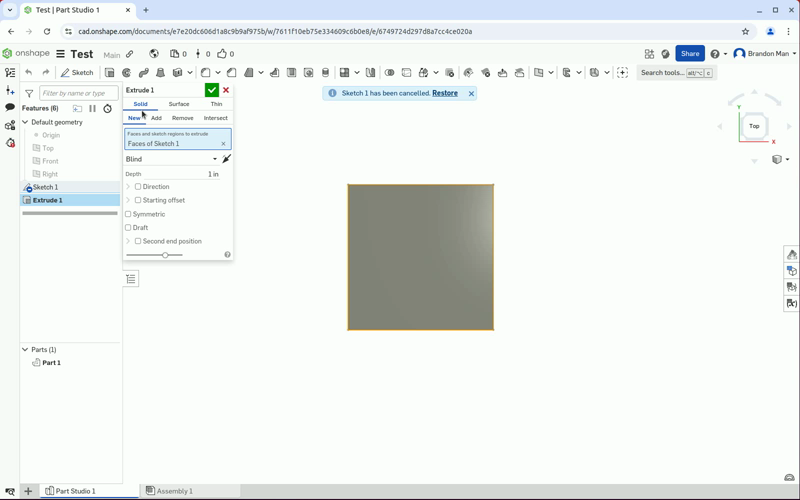
mouse_move(137, 120)
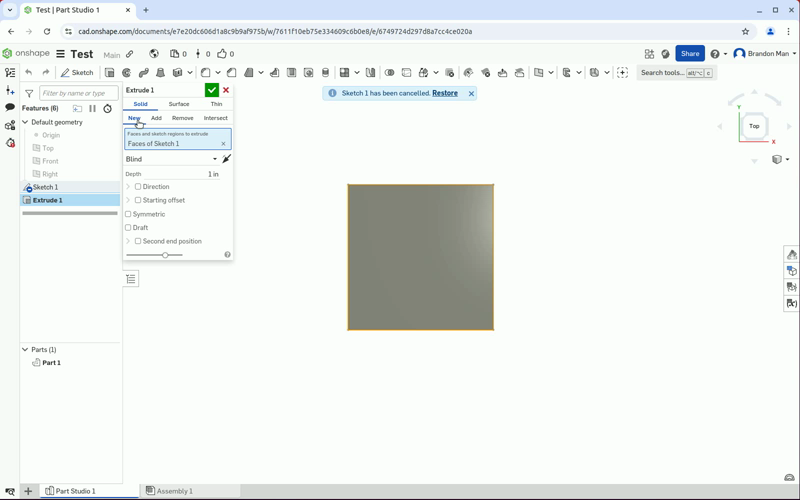
click(137, 120)
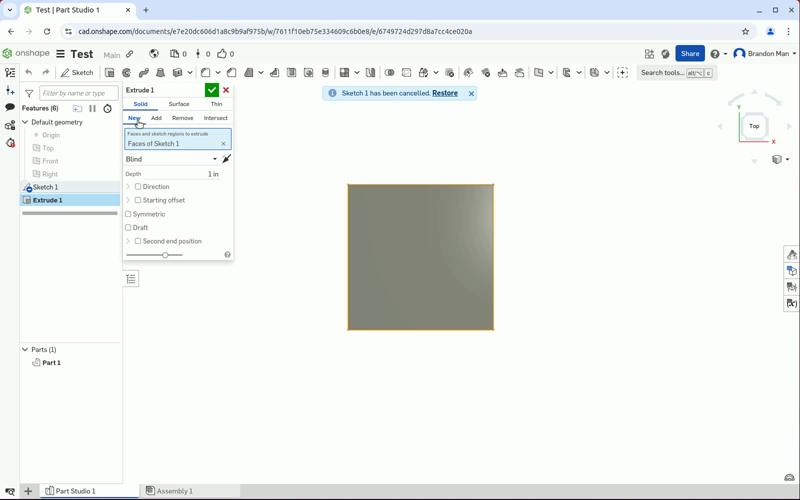
key(tab, 4)
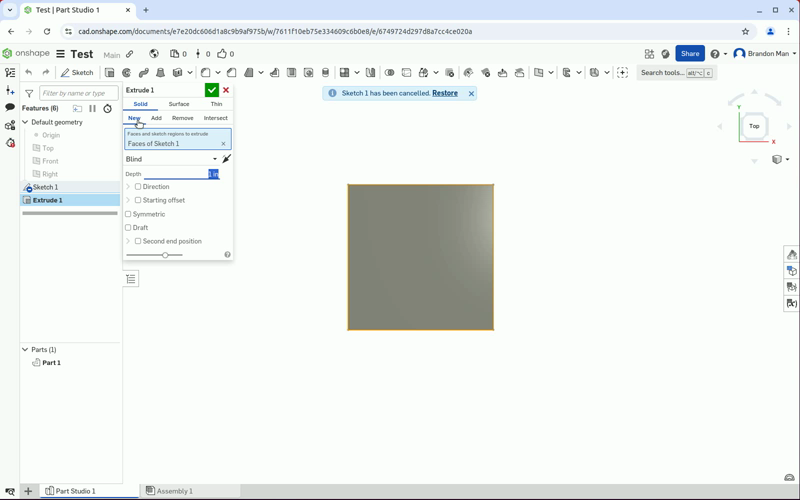
text(5.296)
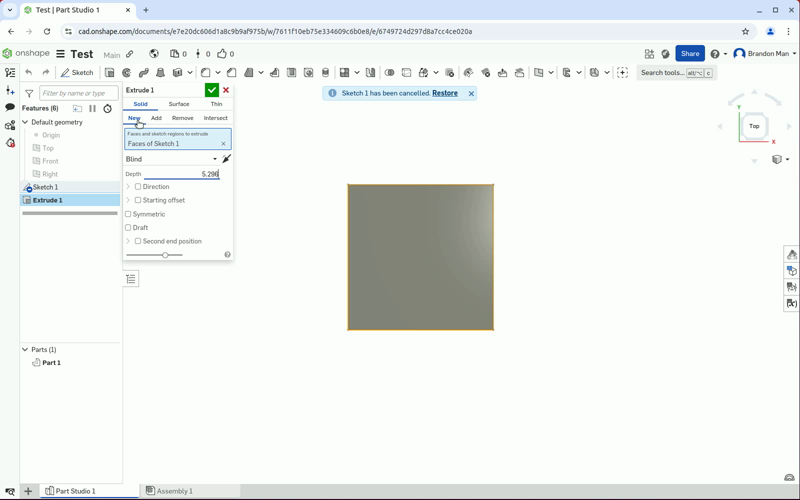
key(enter)
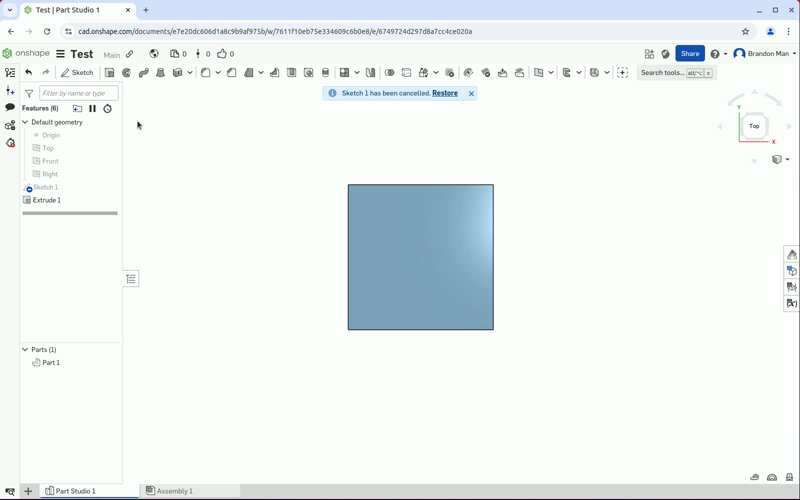
key(shift+h)
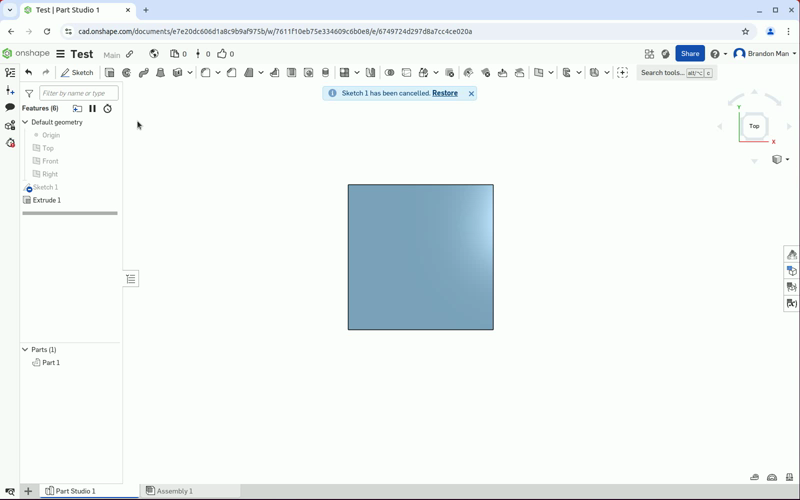
key(shift+h)
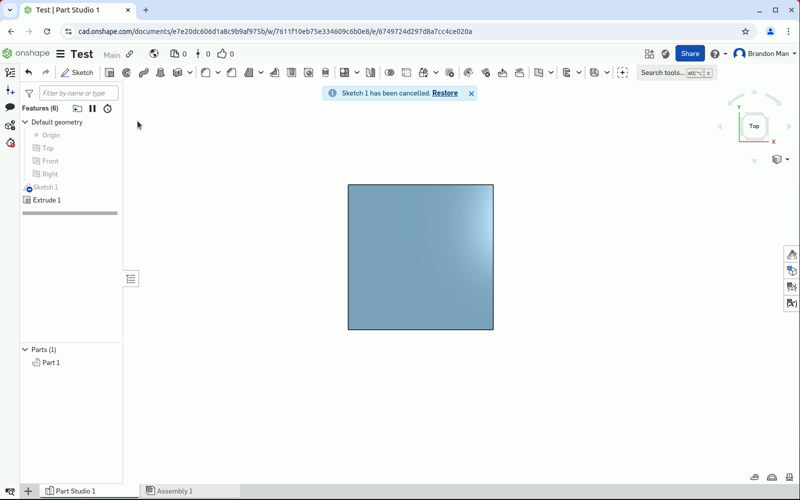
mouse_move(73, 189)
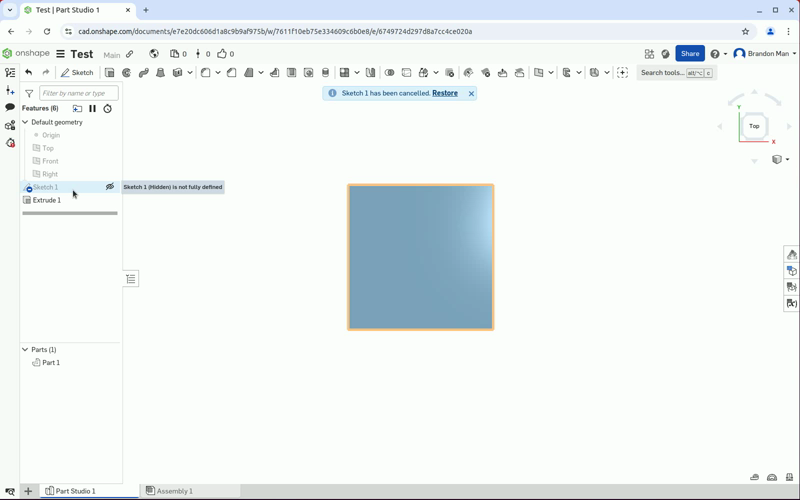
click(73, 189)
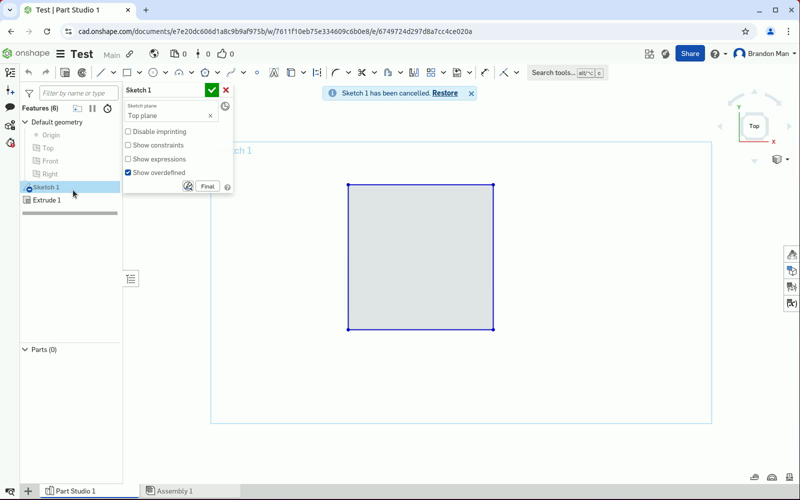
mouse_move(229, 92)
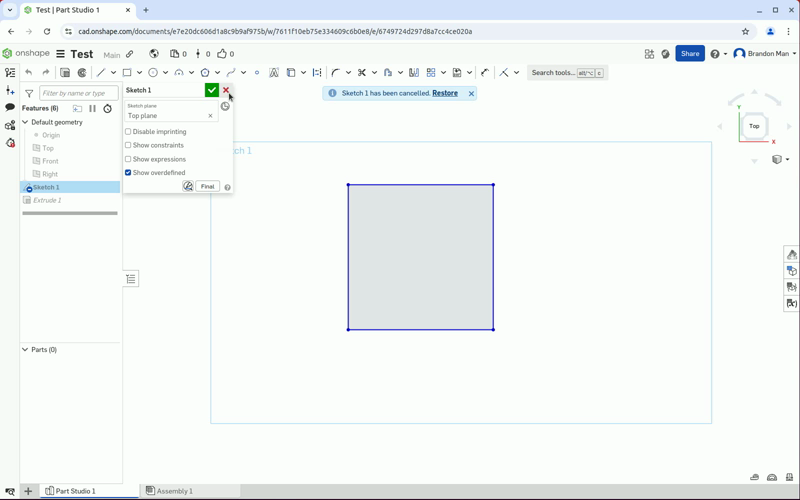
click(229, 92)
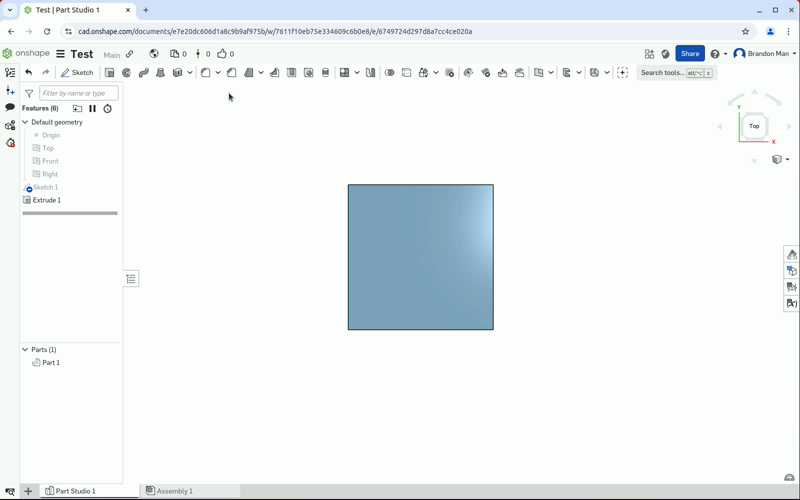
mouse_move(541, 75)
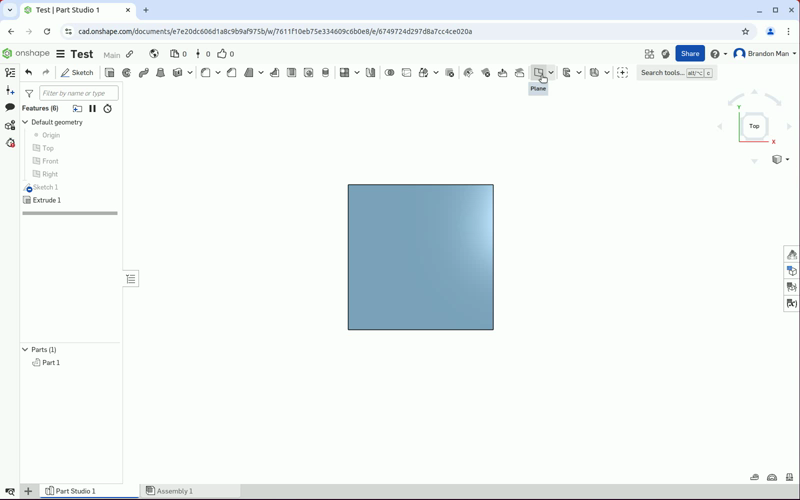
click(541, 75)
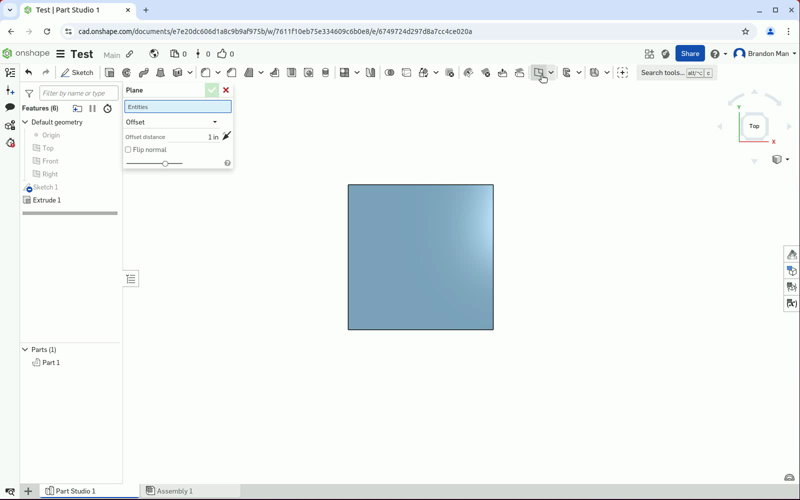
mouse_move(73, 150)
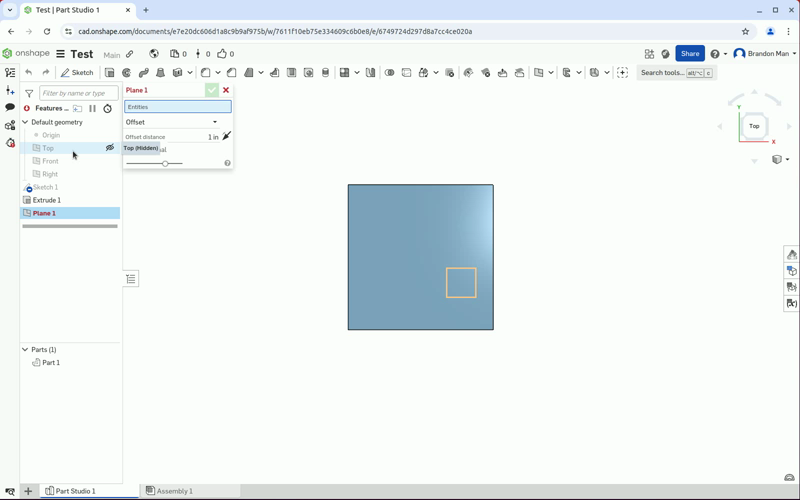
click(73, 150)
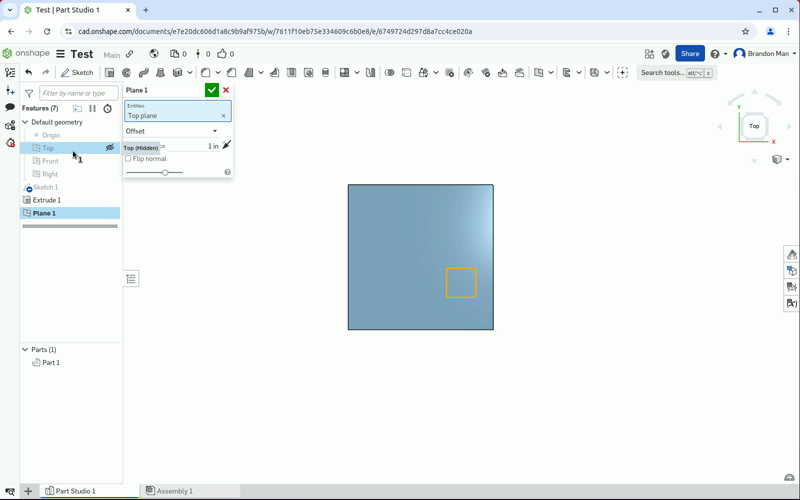
key(tab, 2)
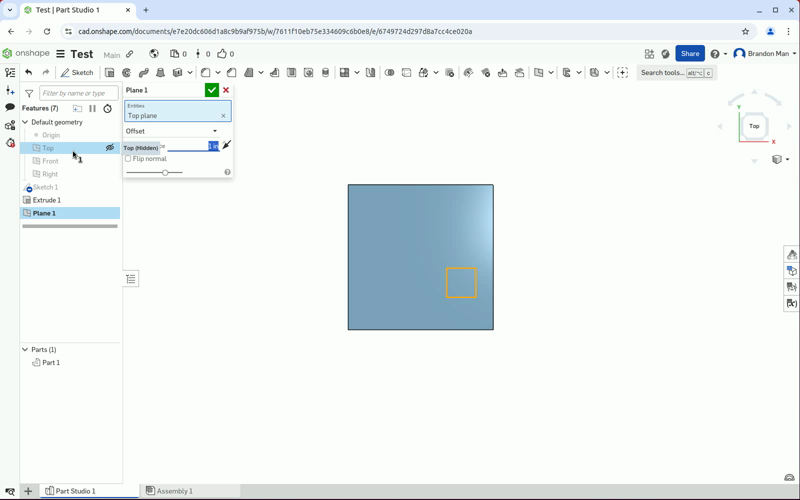
text(5.299)
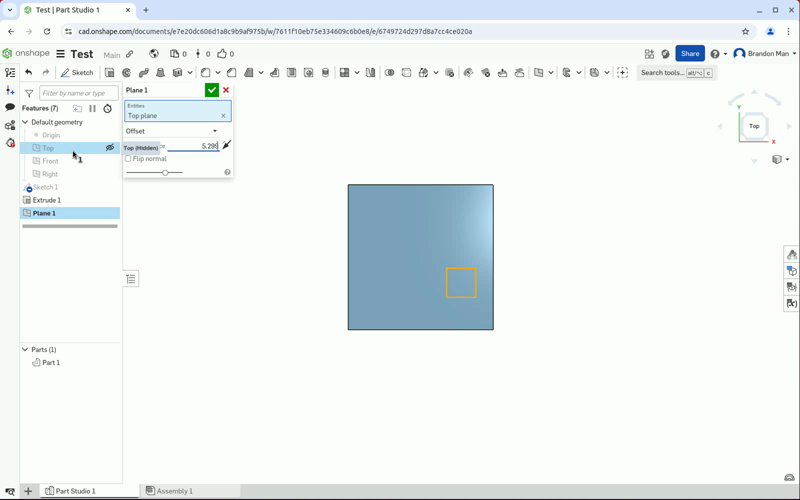
key(enter, 2)
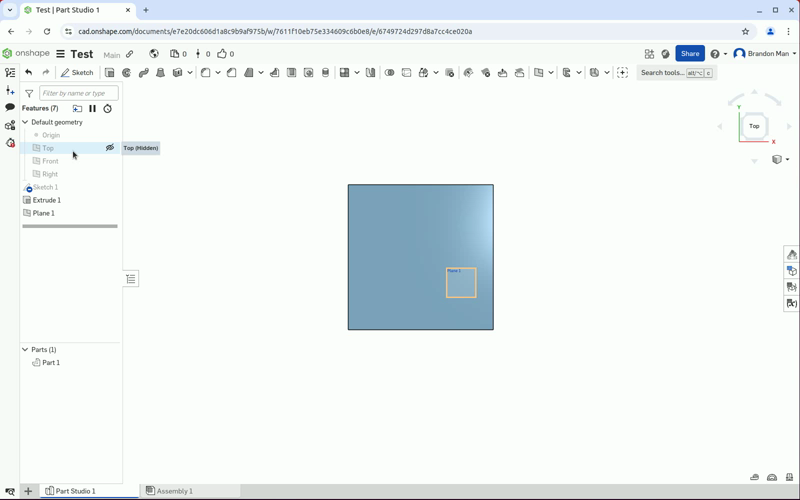
key(shift+s)
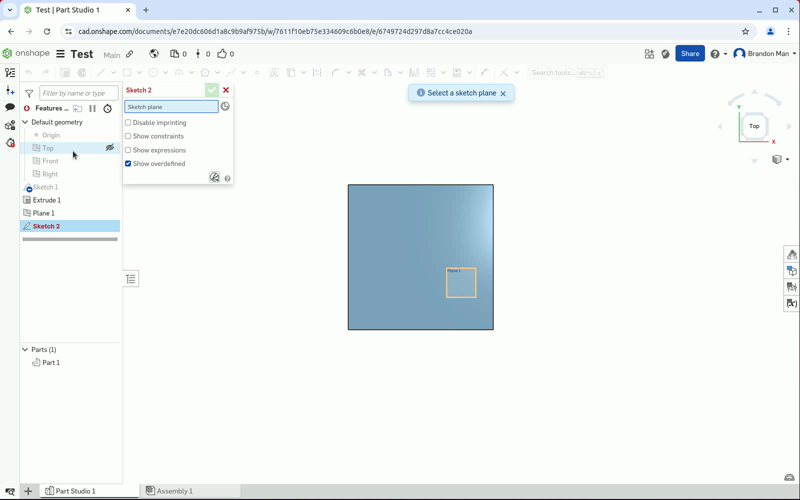
mouse_move(73, 215)
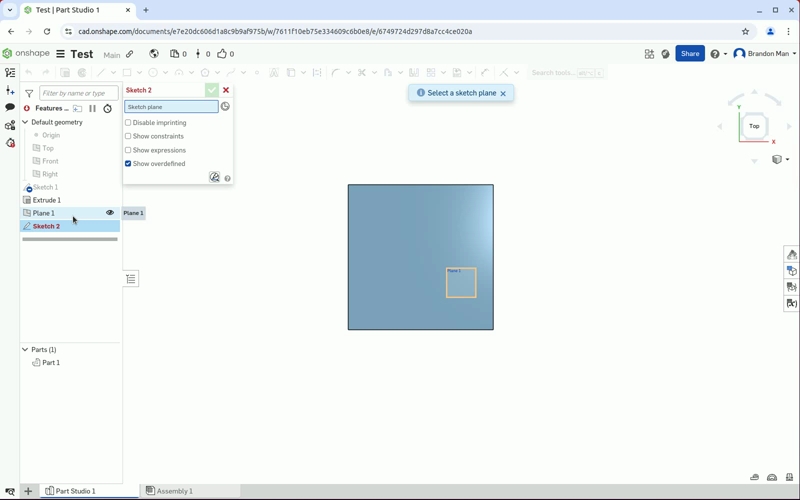
click(73, 215)
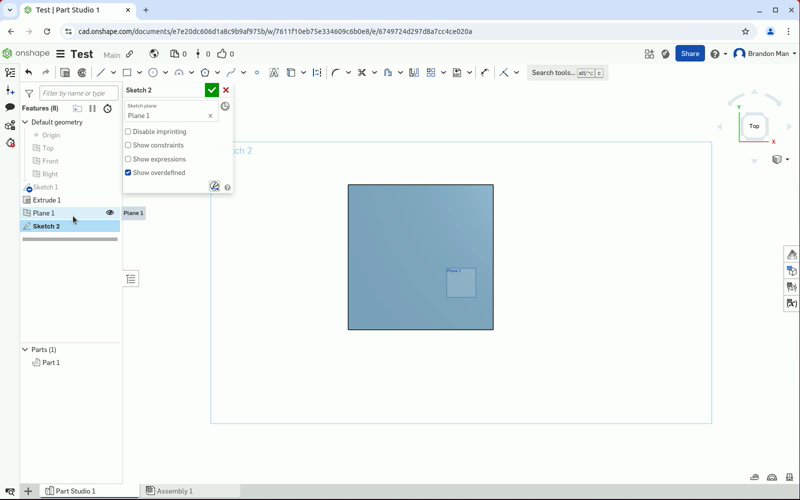
mouse_move(73, 352)
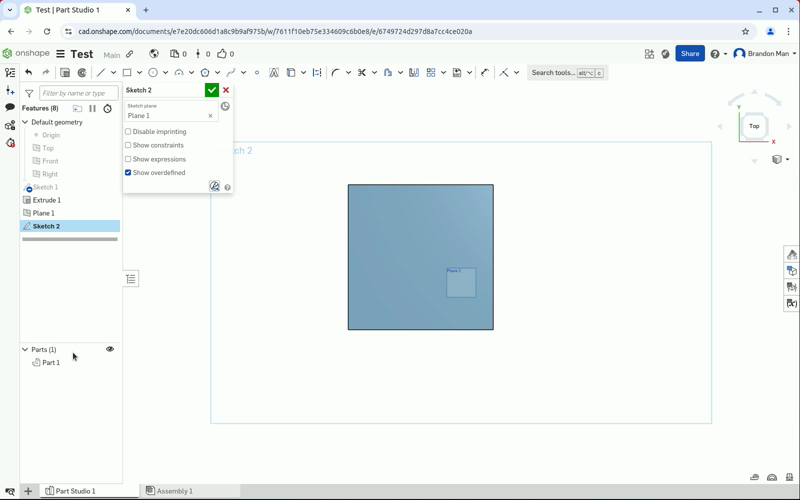
key(y)
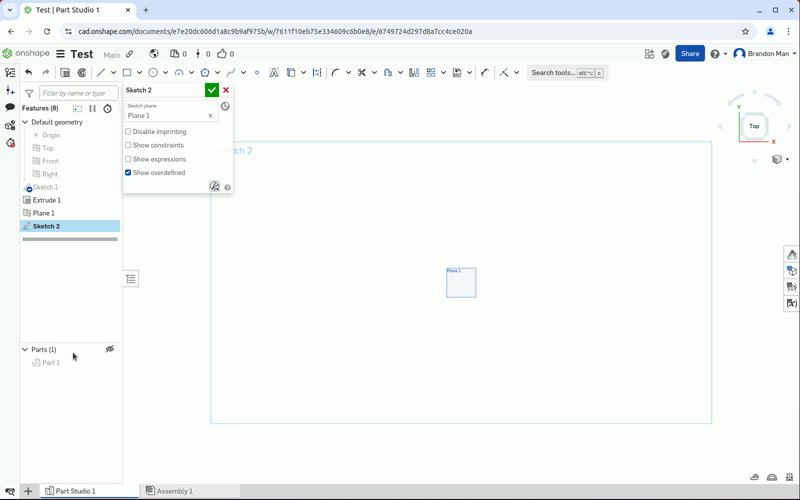
key(c)
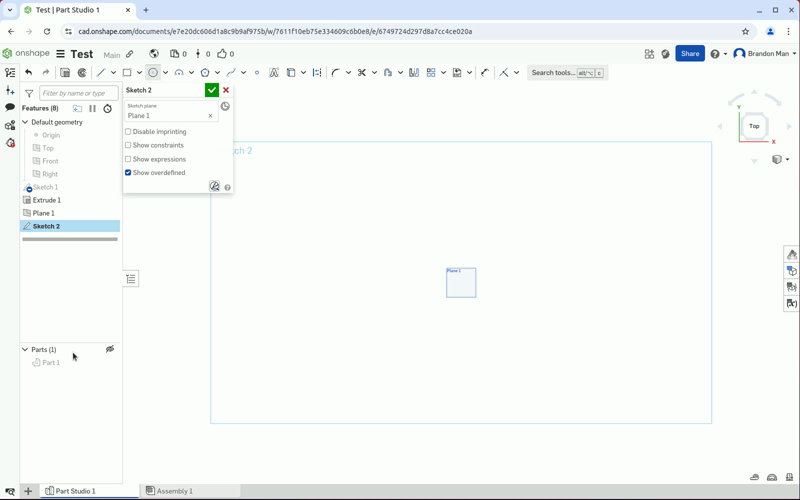
key_down(shift)
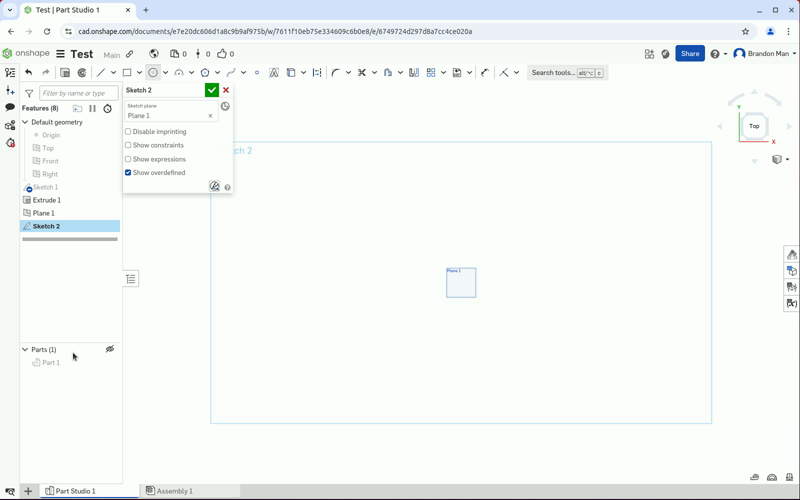
mouse_move(422, 257)
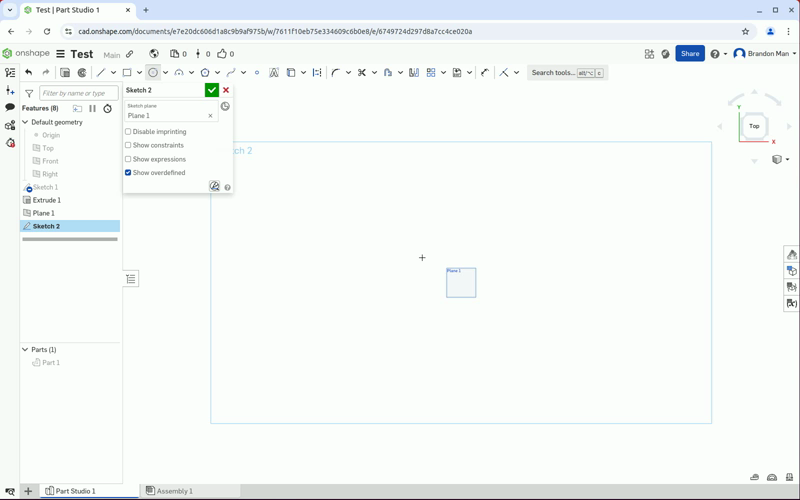
click(422, 257)
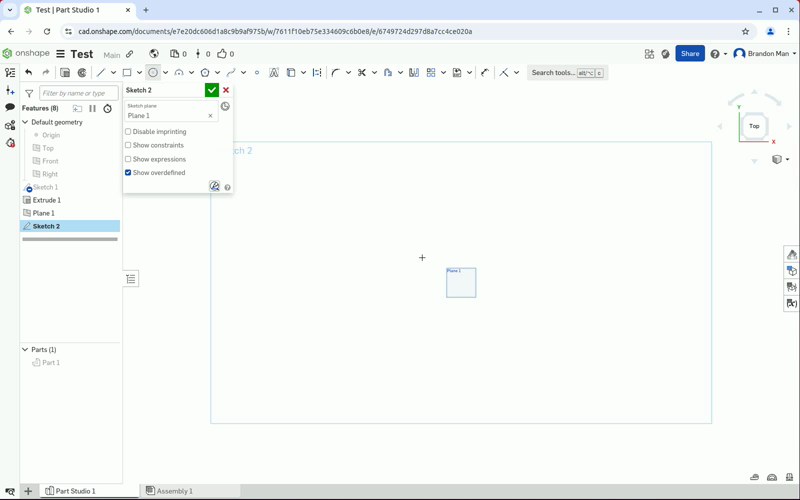
key_up(shift)
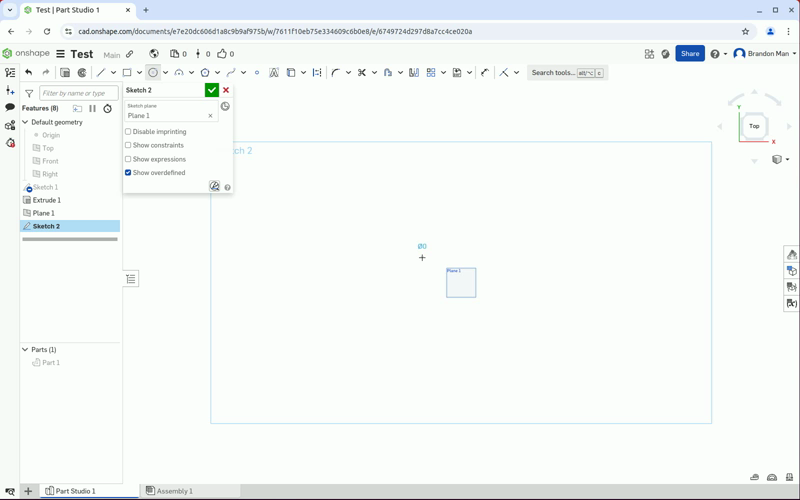
mouse_move(474, 257)
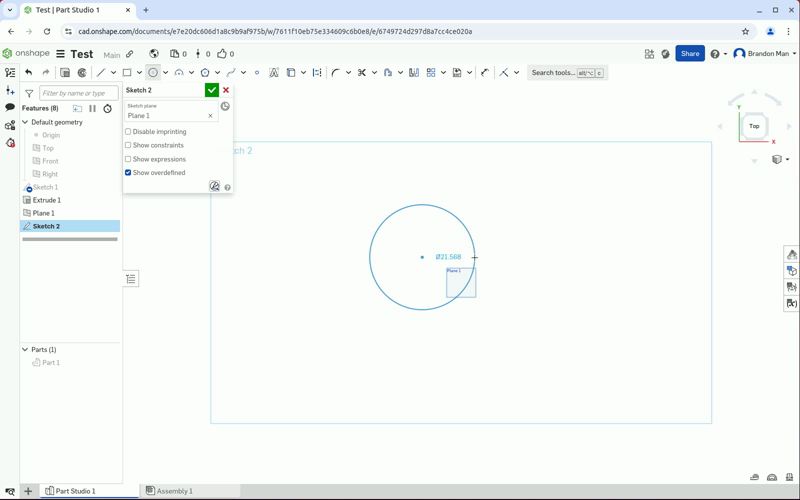
click(474, 257)
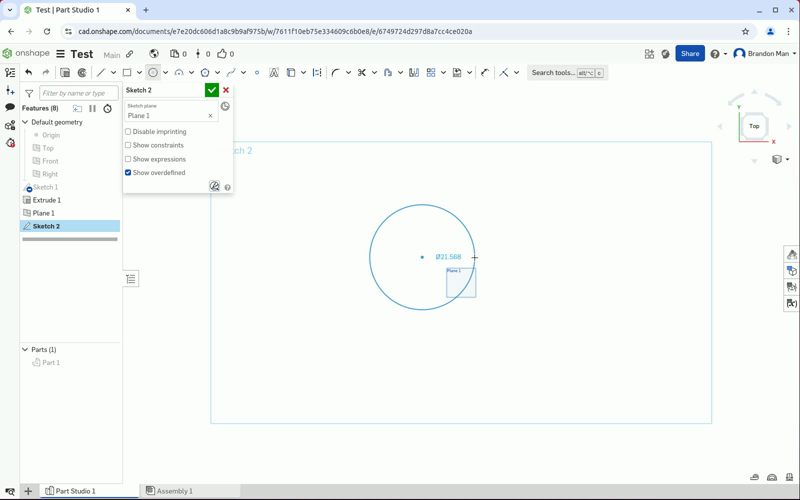
key(esc)
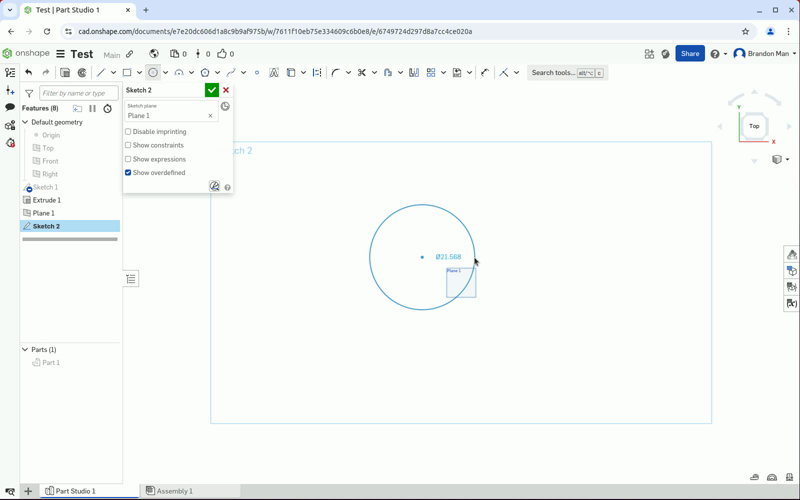
mouse_move(433, 274)
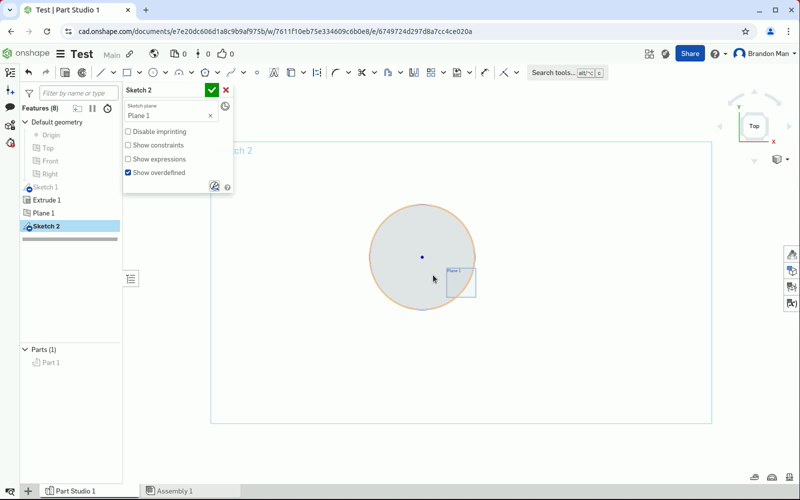
click(433, 274)
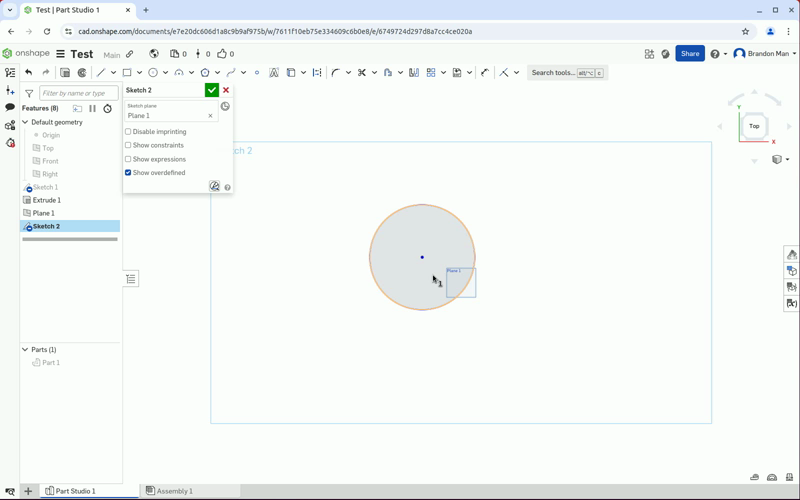
mouse_move(73, 352)
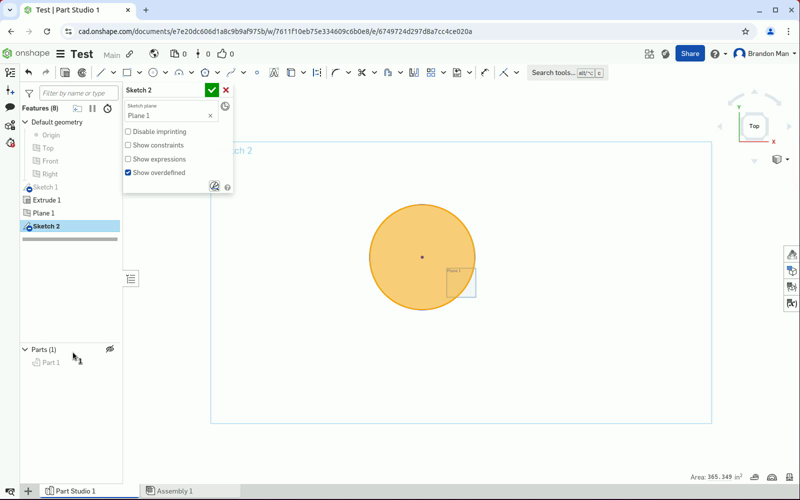
key(shift+y)
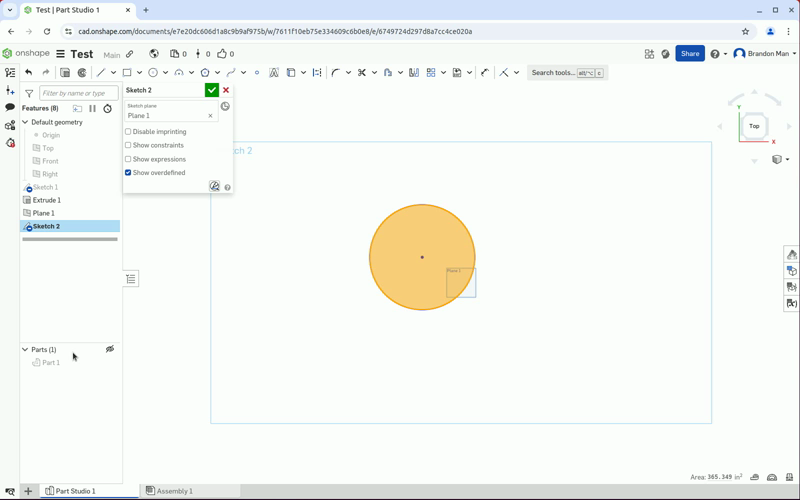
key(shift+e)
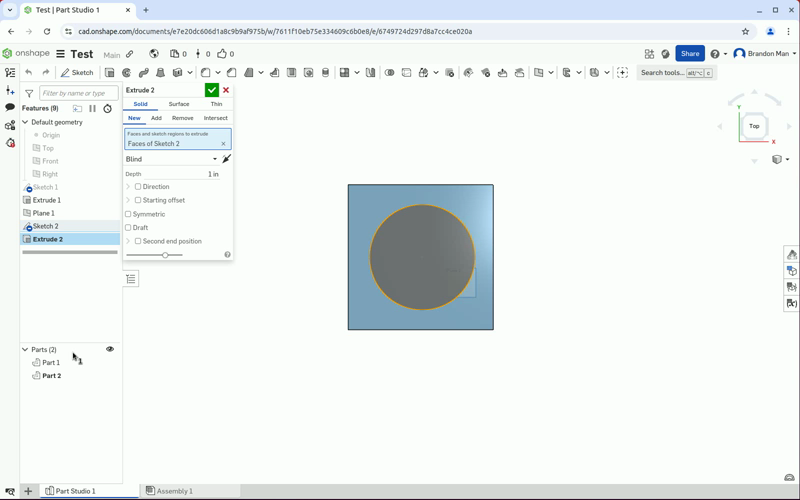
mouse_move(143, 106)
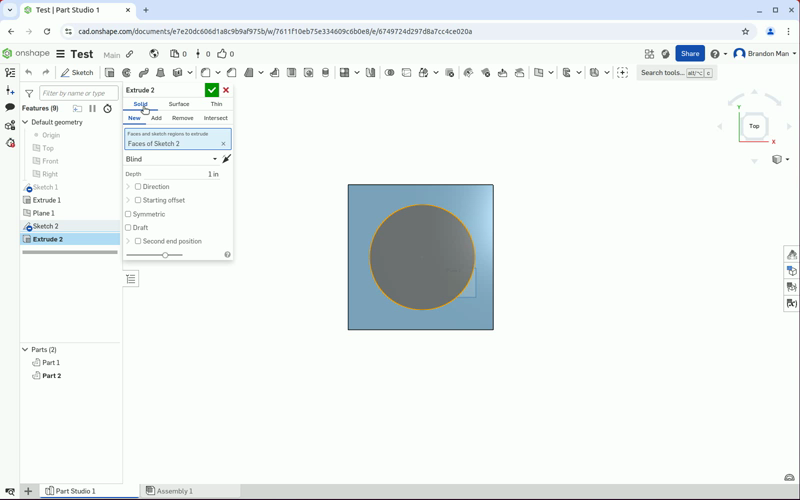
click(143, 106)
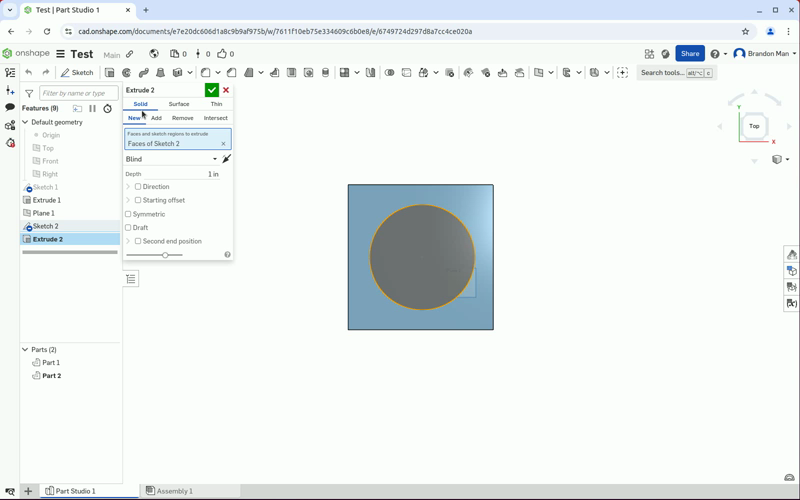
mouse_move(137, 120)
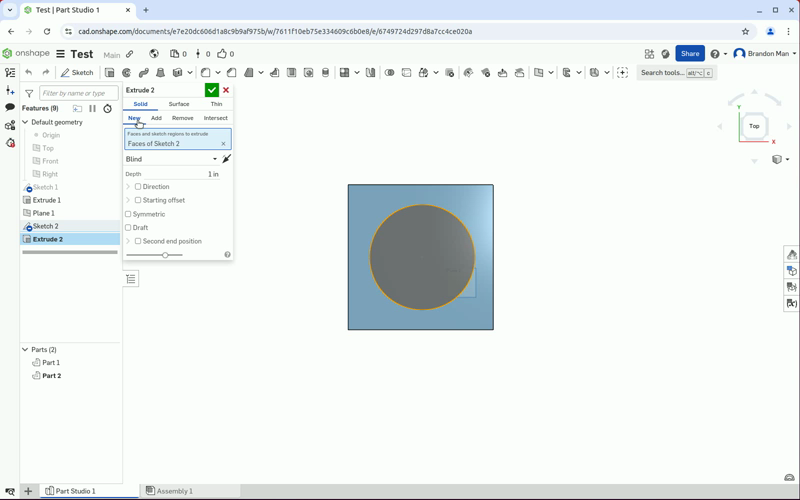
click(137, 120)
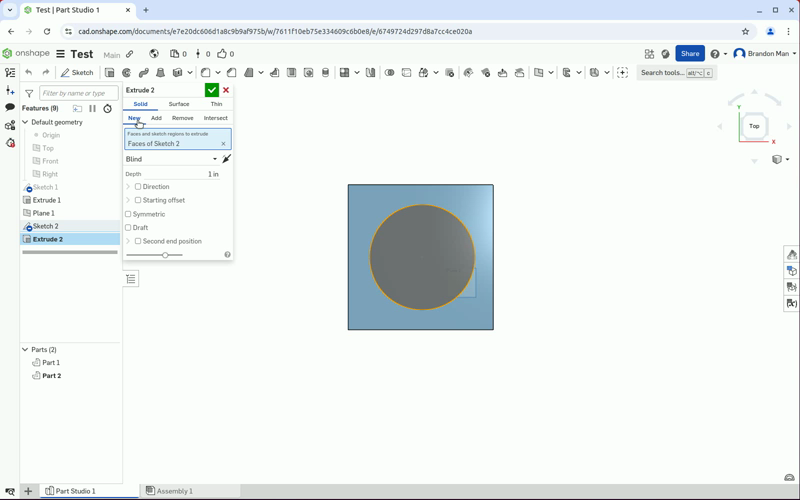
key(tab, 4)
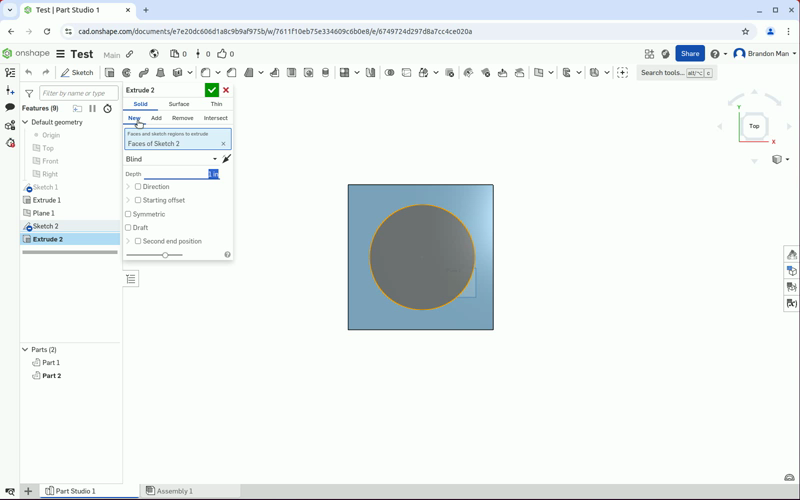
text(15.887)
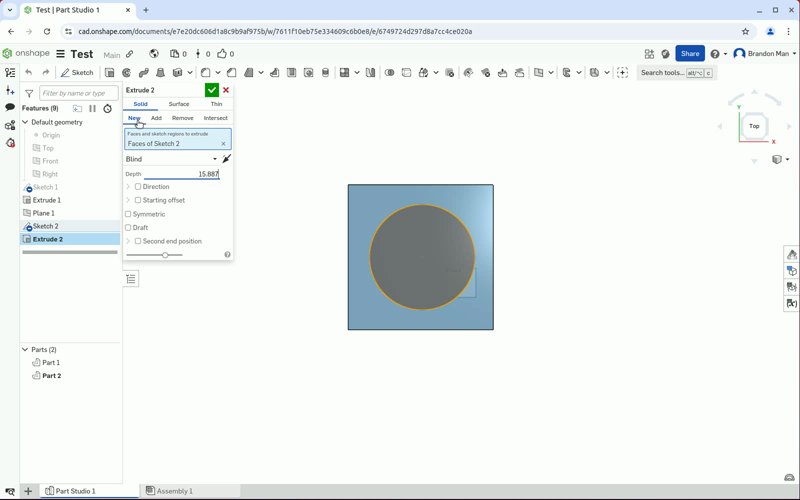
key(enter)
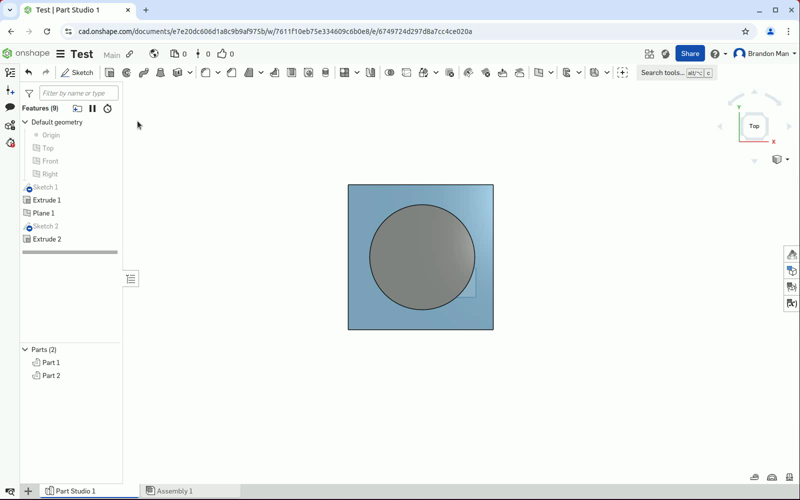
key(shift+h)
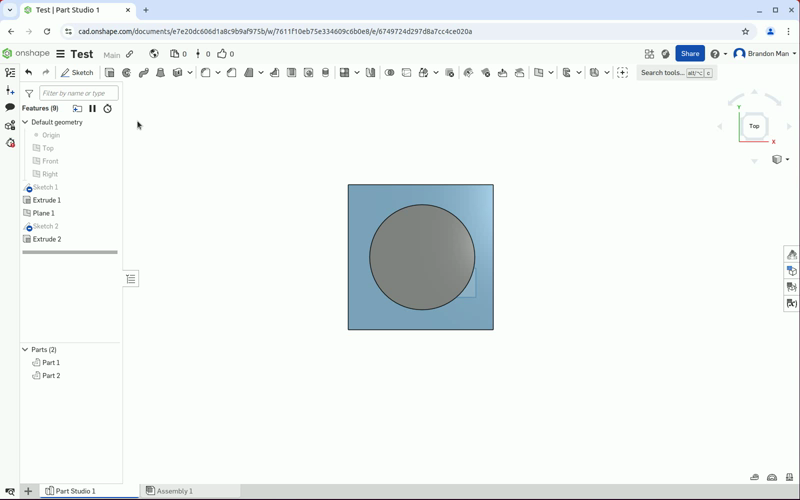
key(shift+h)
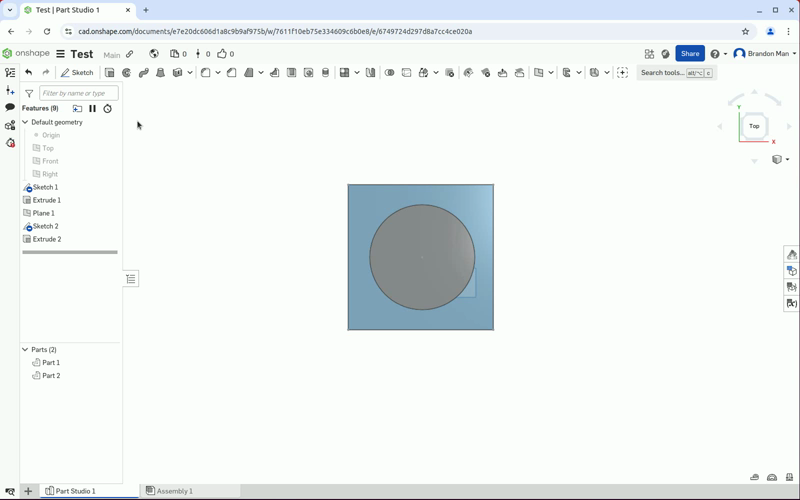
key(shift+7)
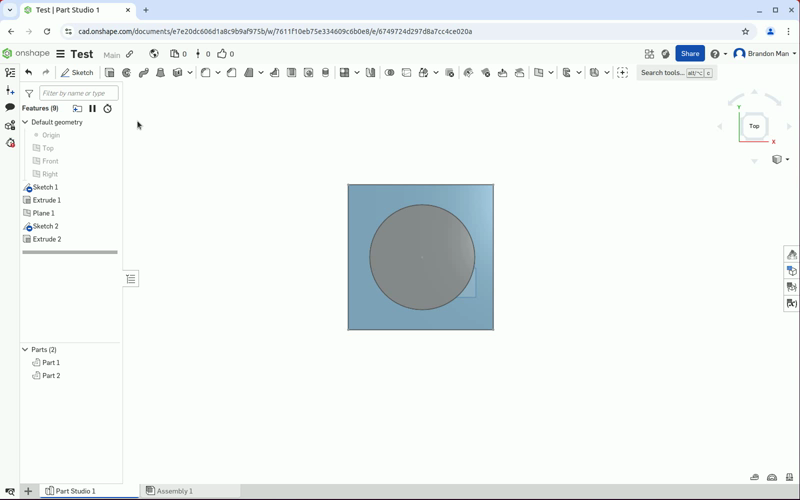
key(up, 3)
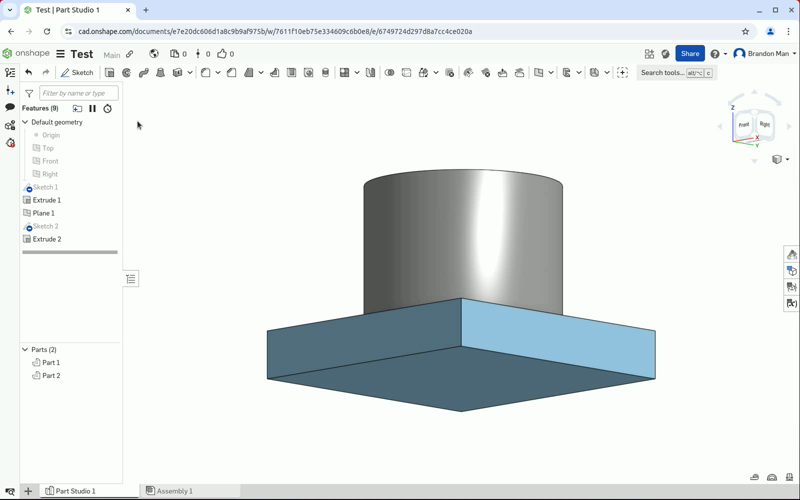
key(left, 3)
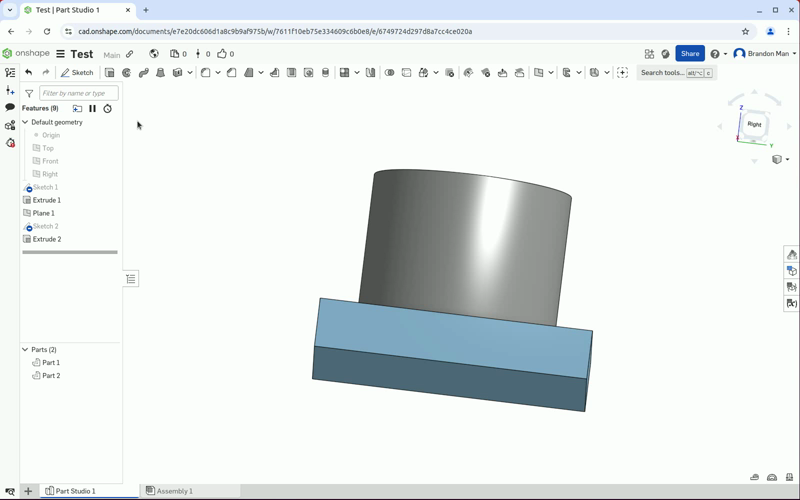
key(right, 3)
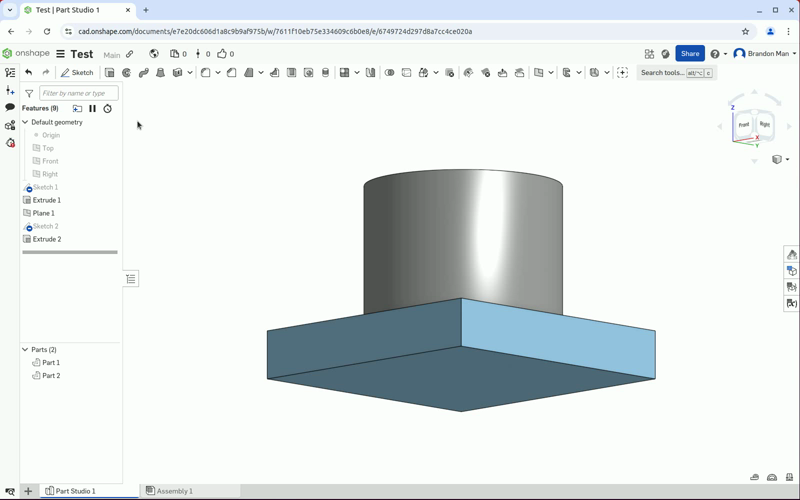
key(down, 3)
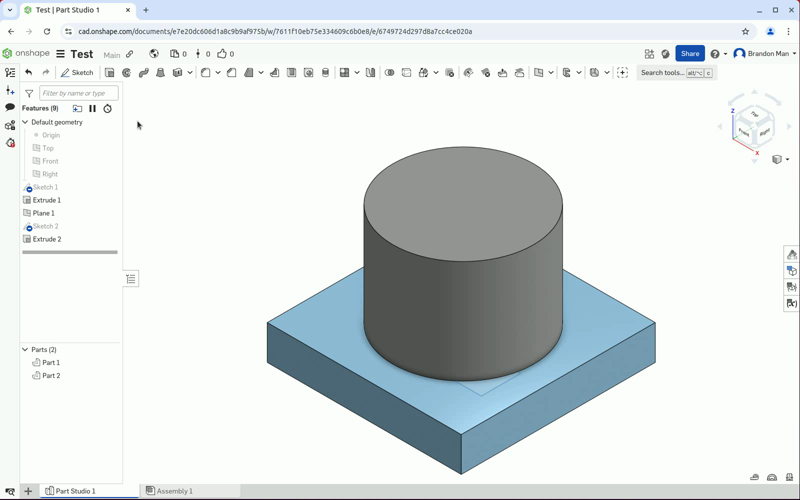
mouse_move(73, 189)
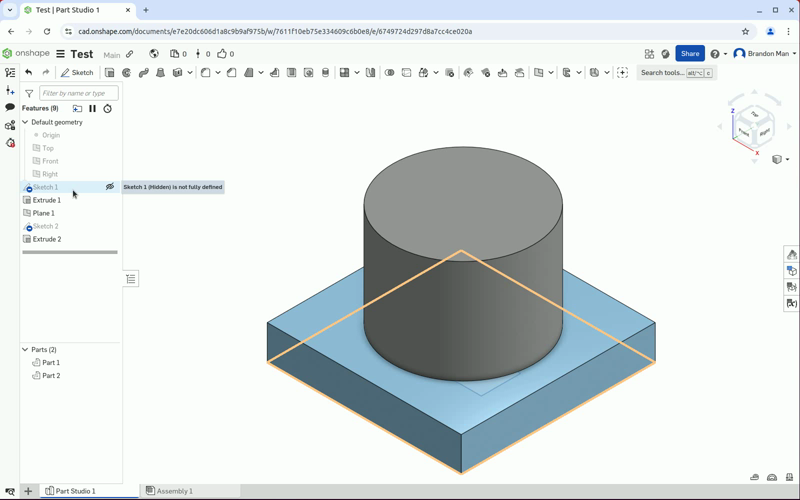
click(73, 189)